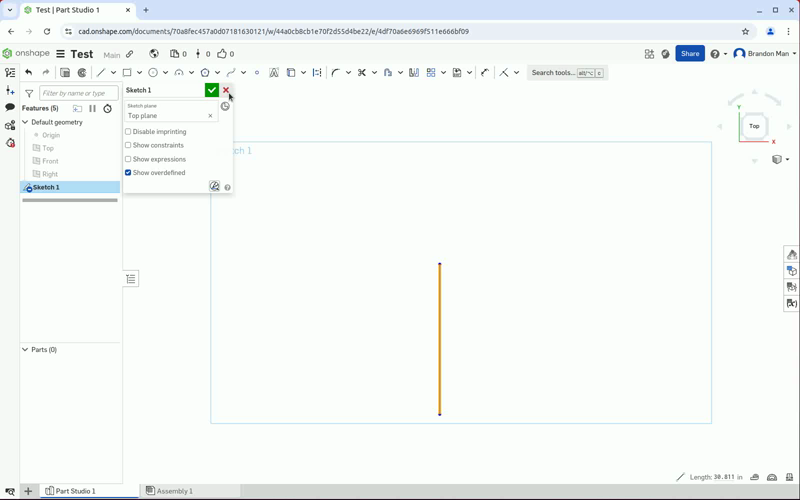
key(shift+h)
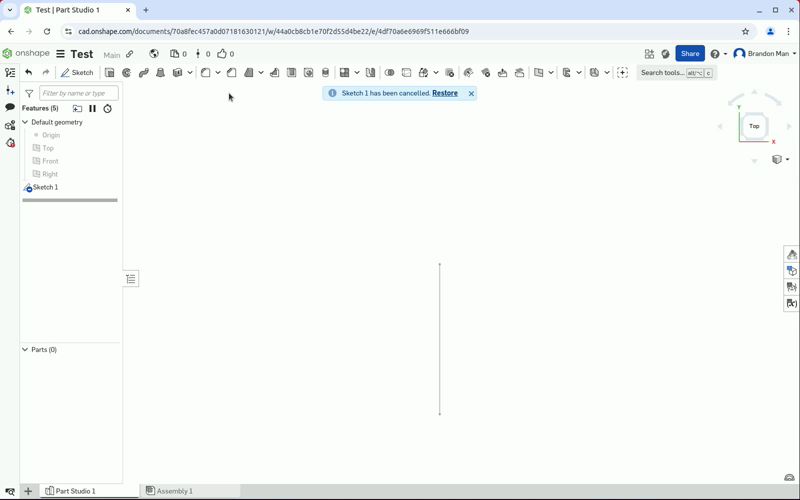
mouse_move(73, 352)
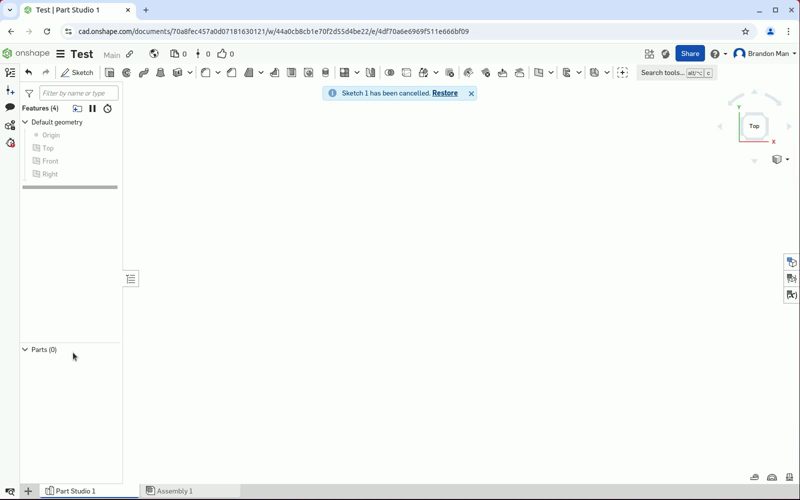
key(y)
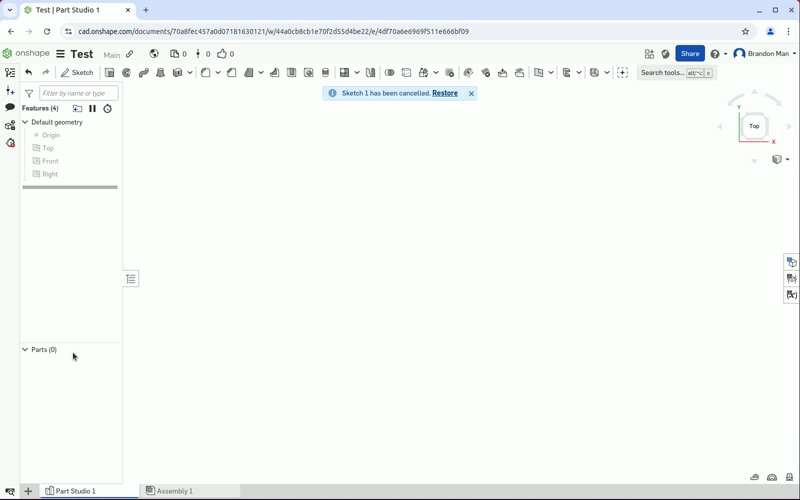
key(shift+p)
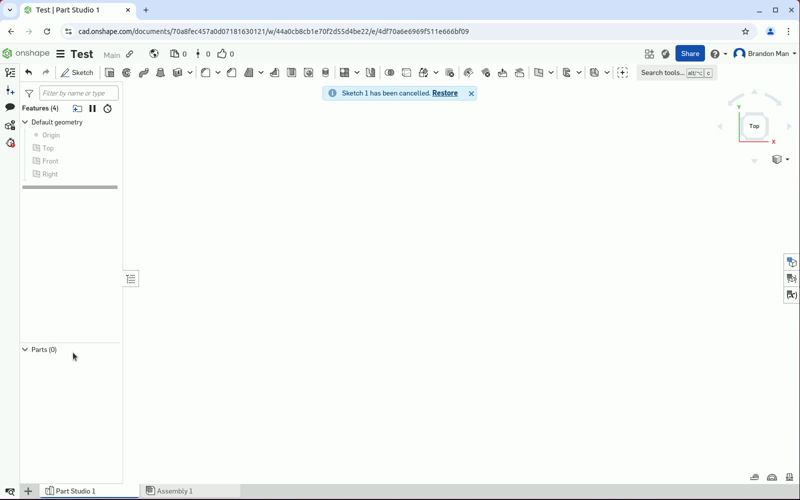
key(space)
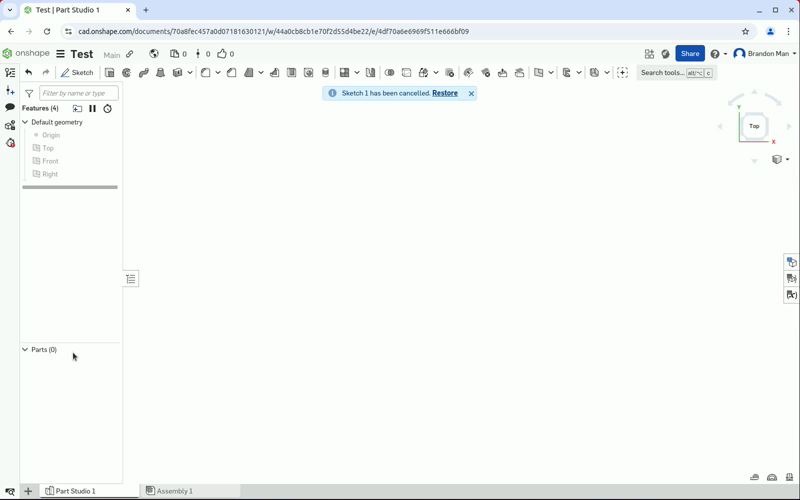
key_down(shift)
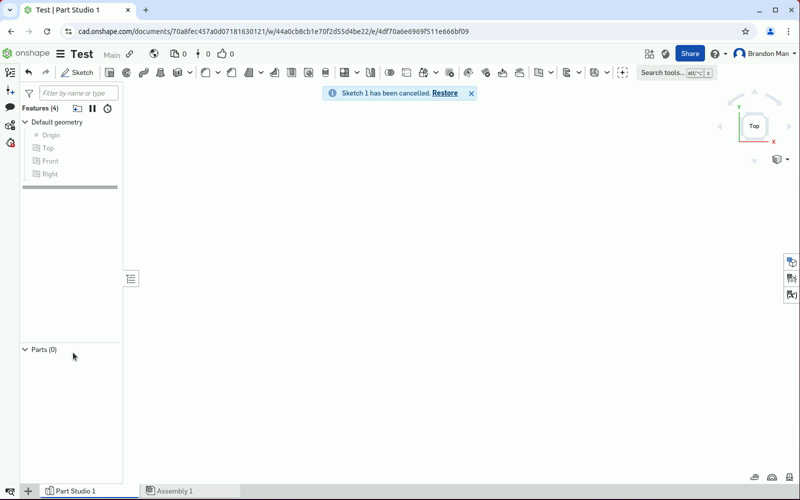
key(up)
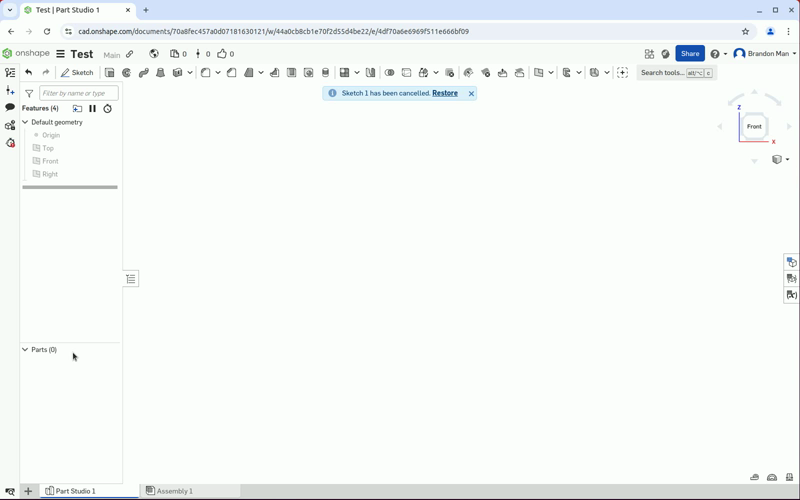
key_up(shift)
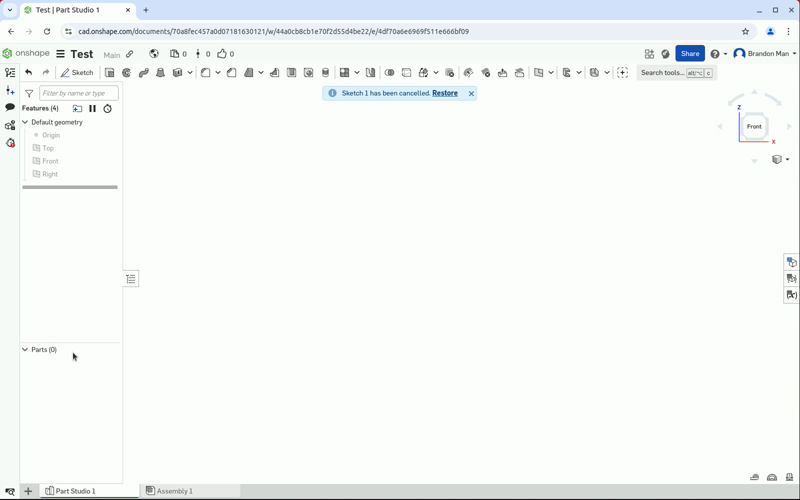
mouse_move(73, 352)
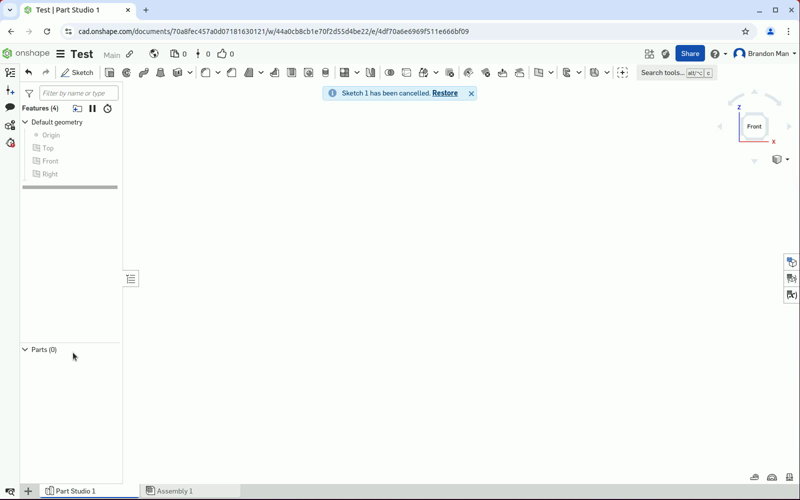
key(shift+y)
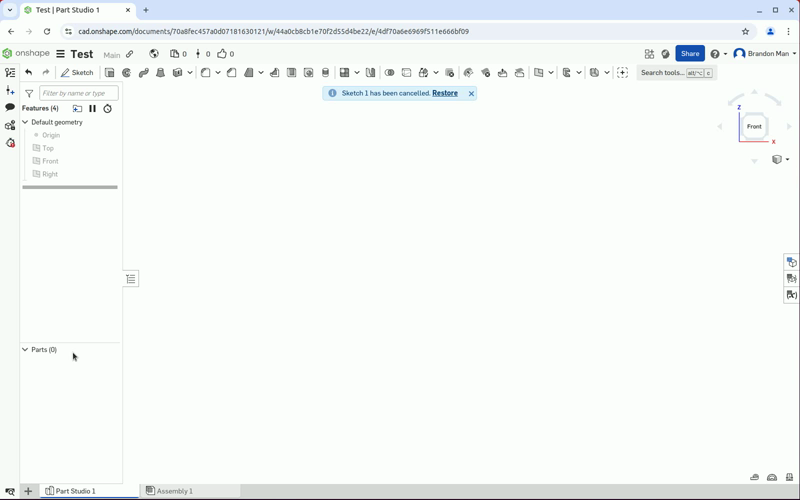
key(shift+s)
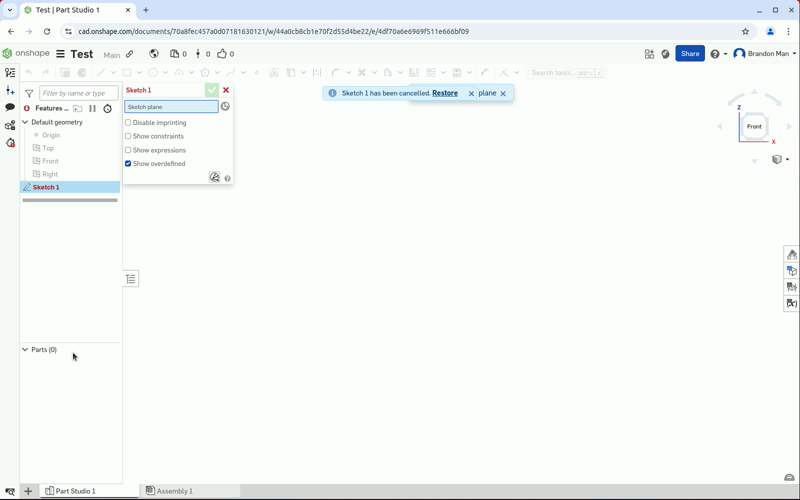
mouse_move(73, 163)
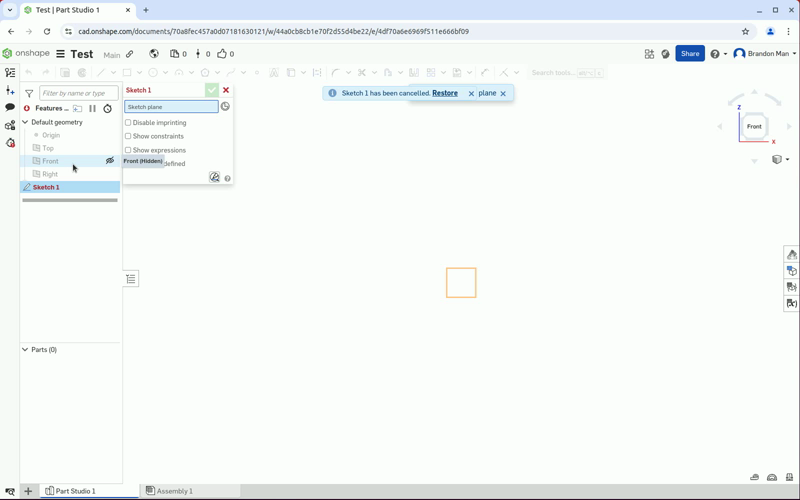
click(73, 163)
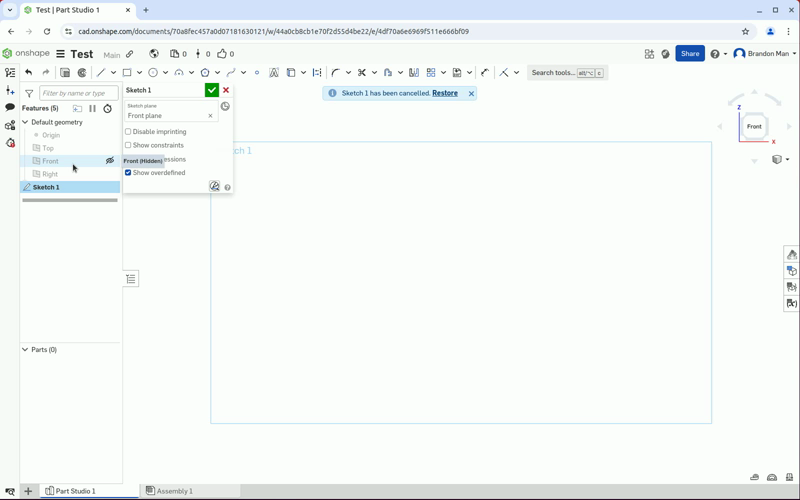
mouse_move(73, 352)
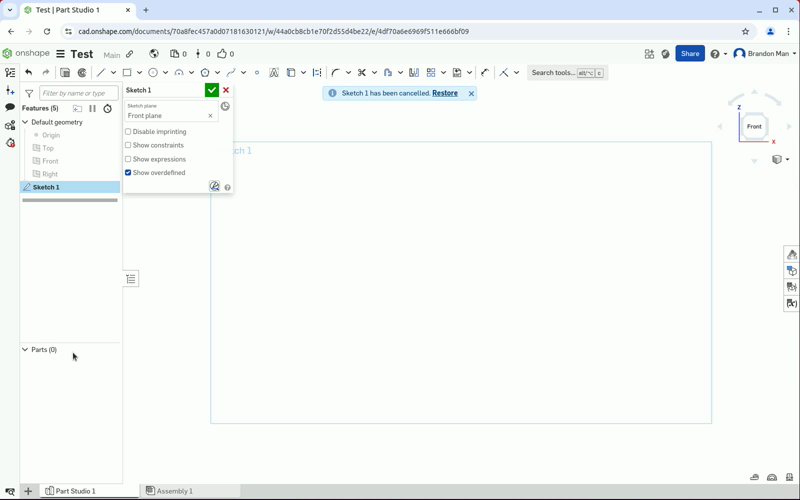
key(y)
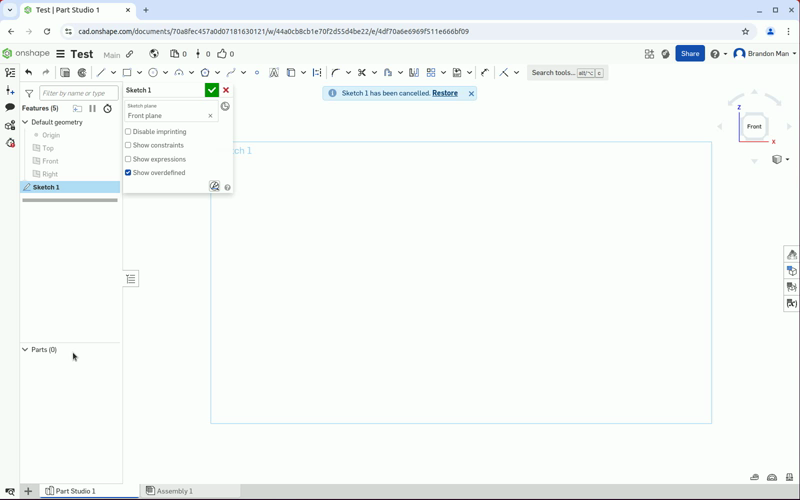
key(c)
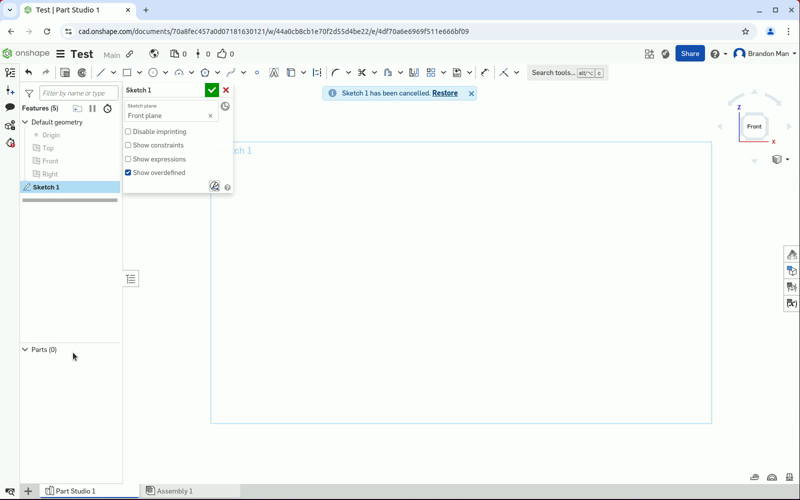
key_down(shift)
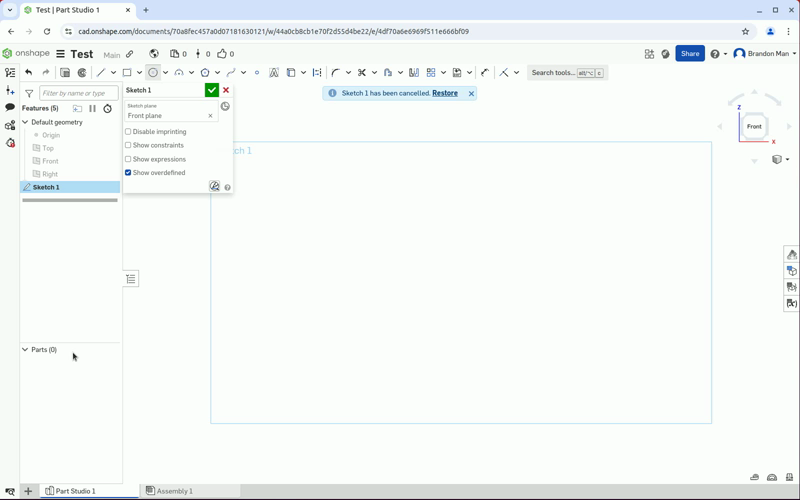
mouse_move(461, 282)
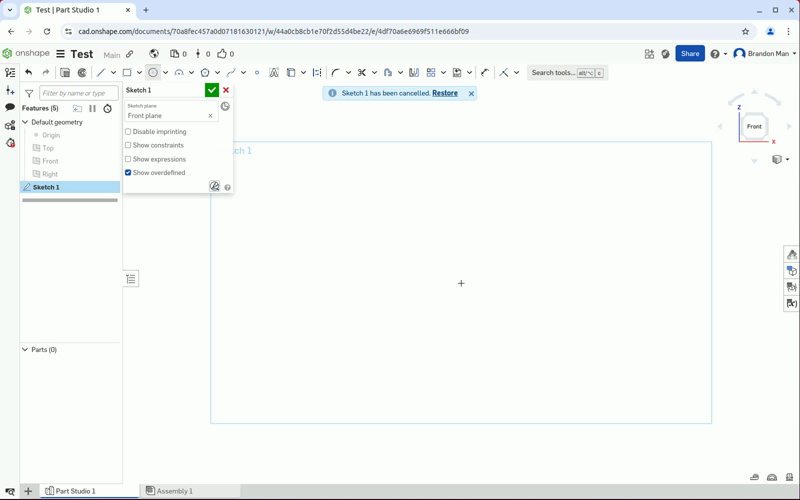
click(461, 282)
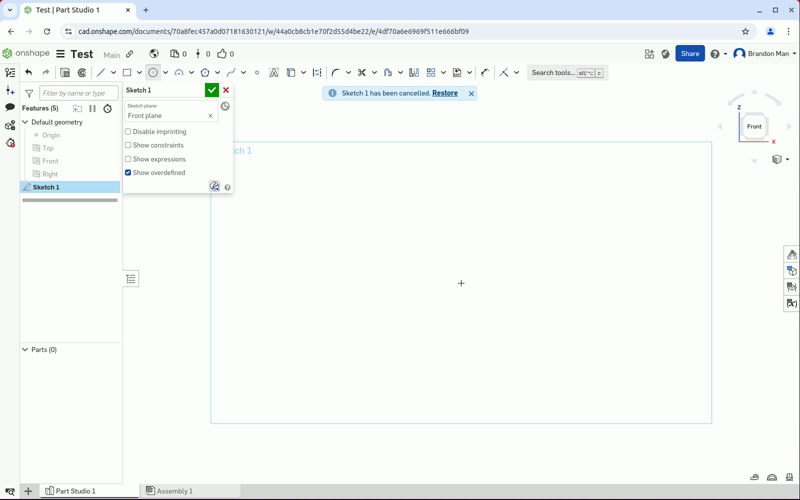
key_up(shift)
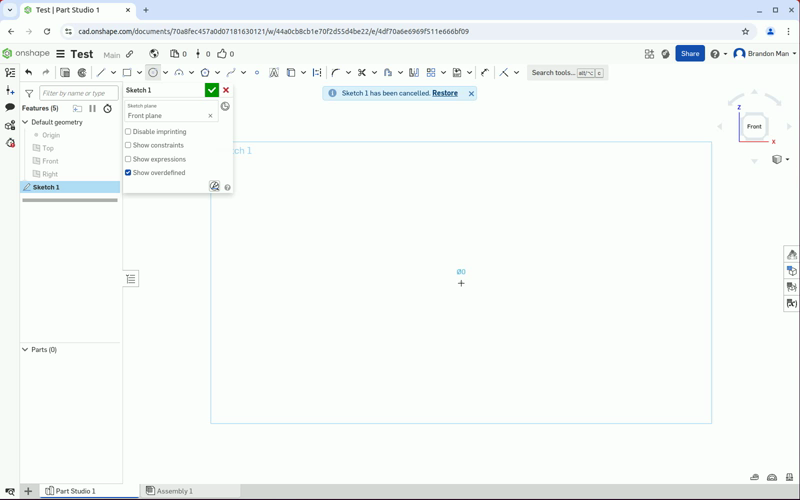
mouse_move(574, 282)
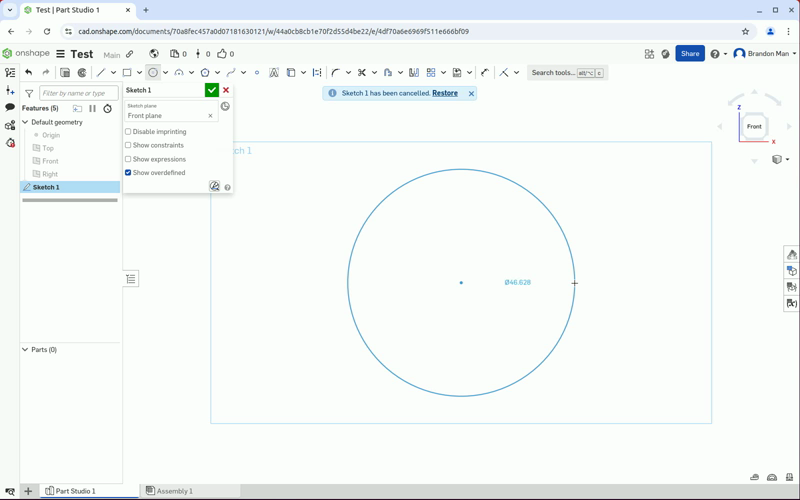
click(574, 282)
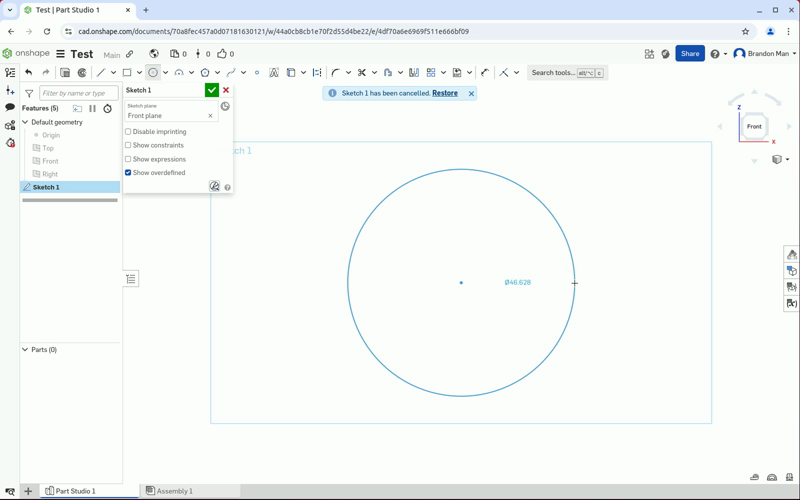
key(esc)
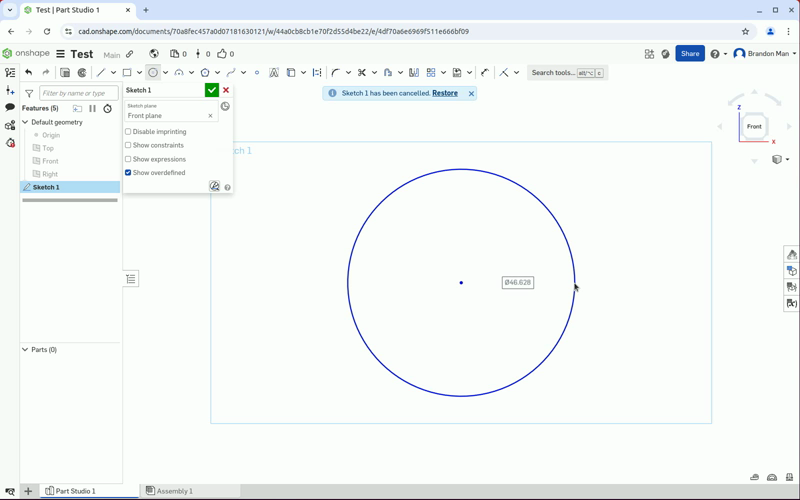
mouse_move(442, 311)
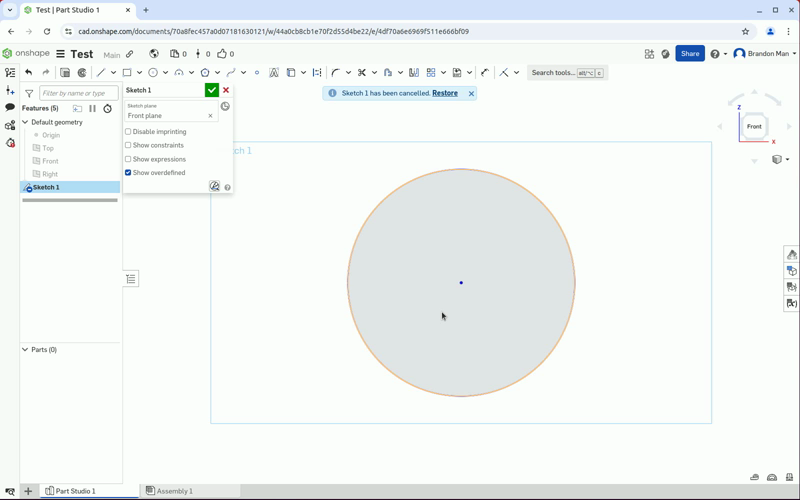
click(442, 311)
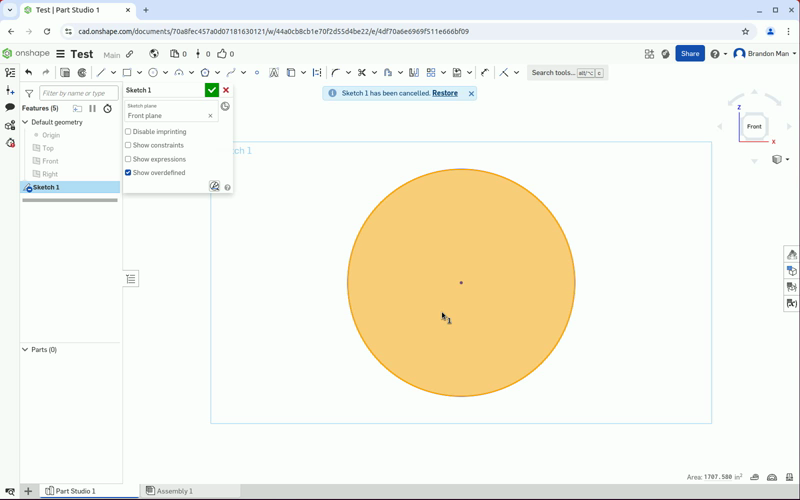
mouse_move(73, 352)
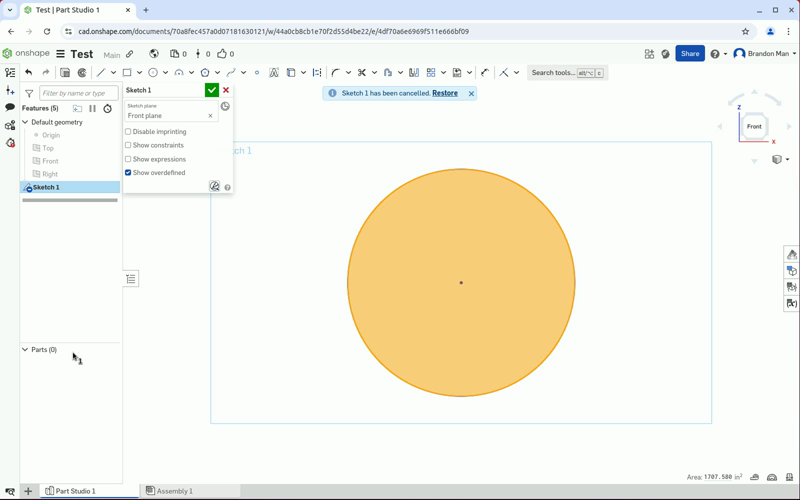
key(shift+y)
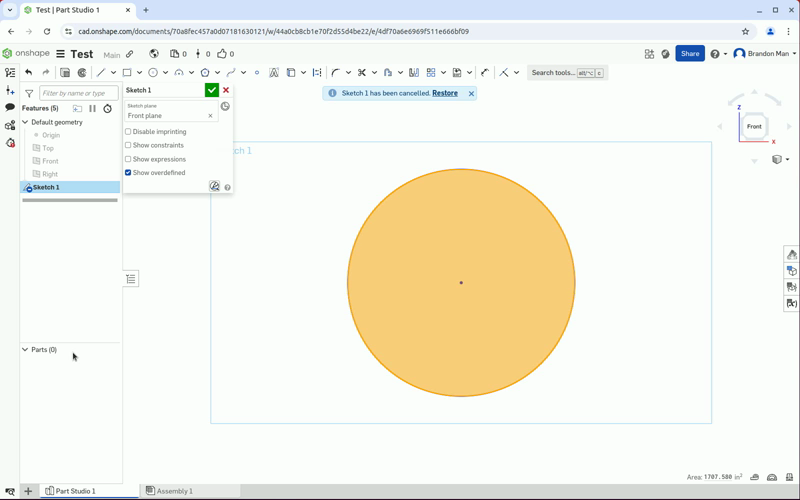
key(shift+e)
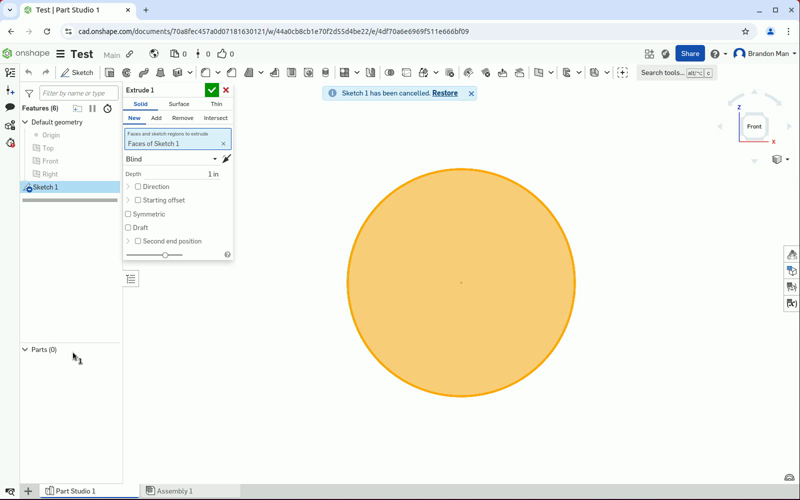
mouse_move(143, 106)
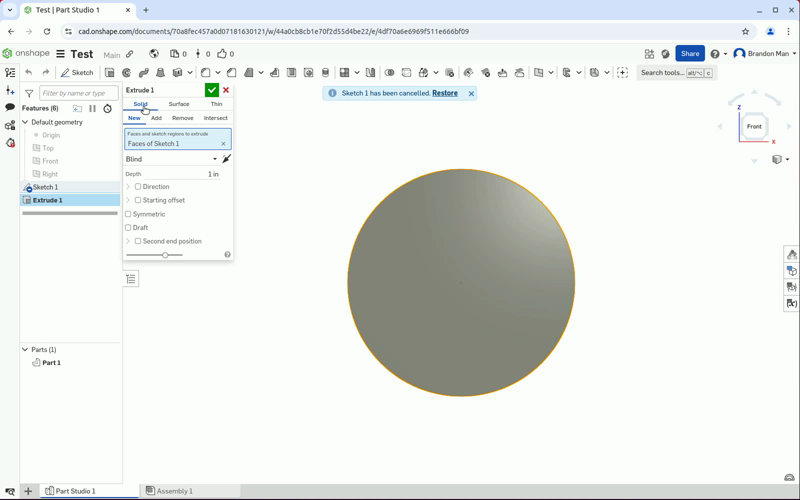
click(143, 106)
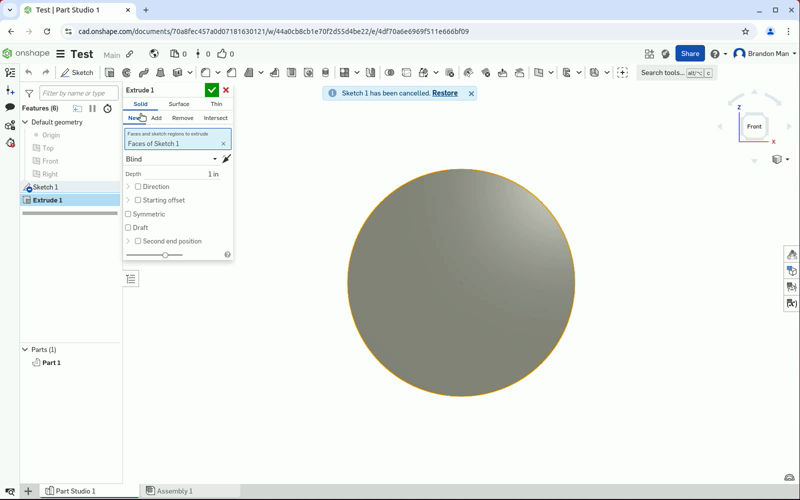
mouse_move(137, 120)
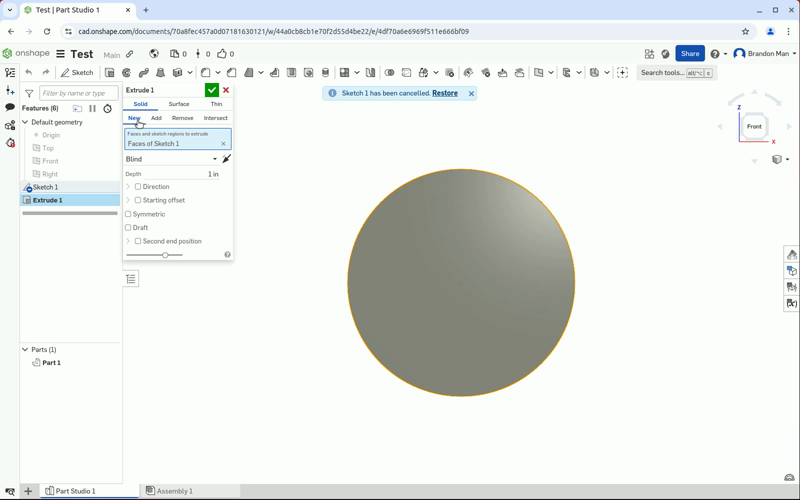
click(137, 120)
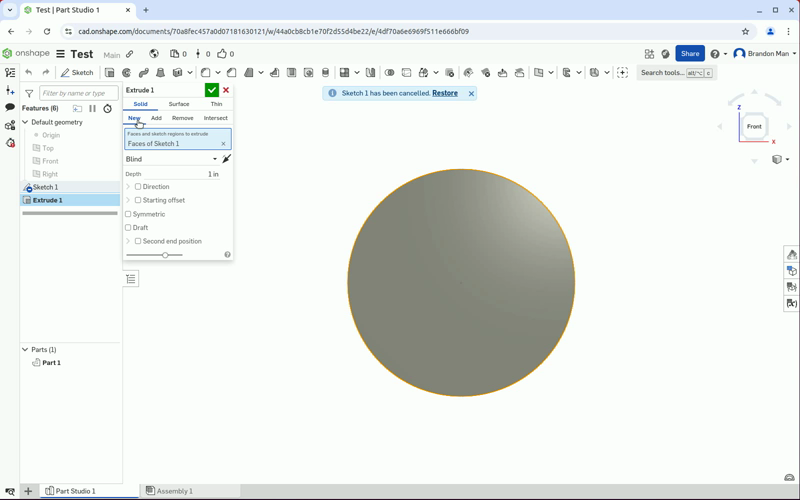
key(tab, 4)
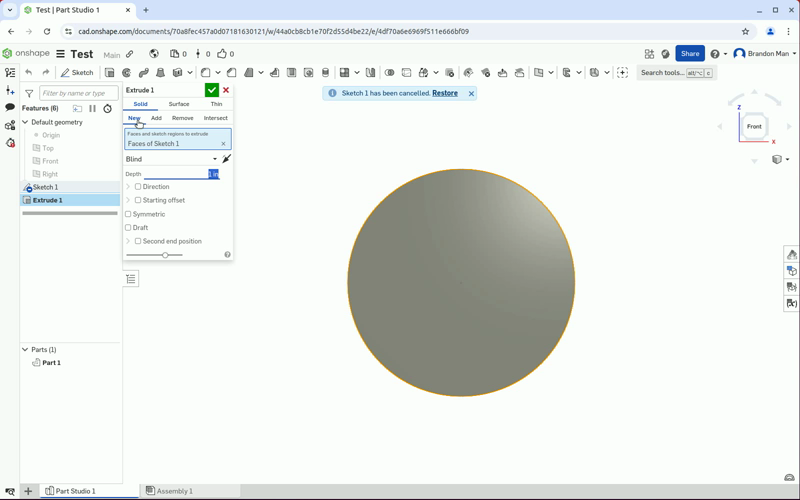
text(23.108)
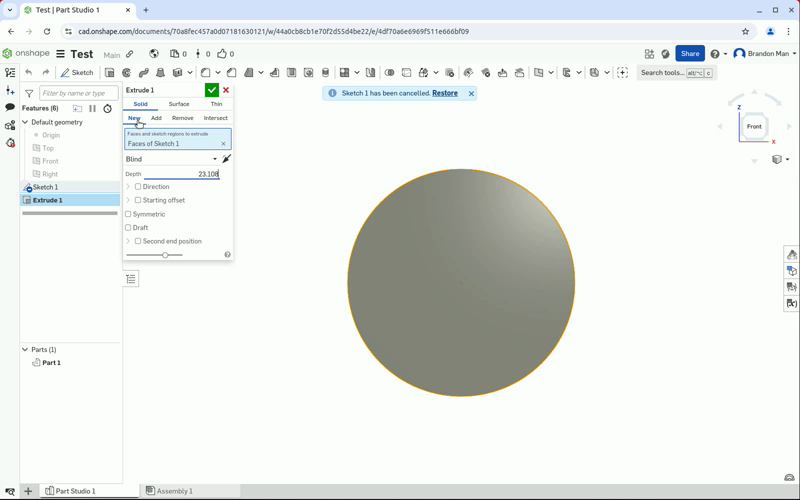
key(enter)
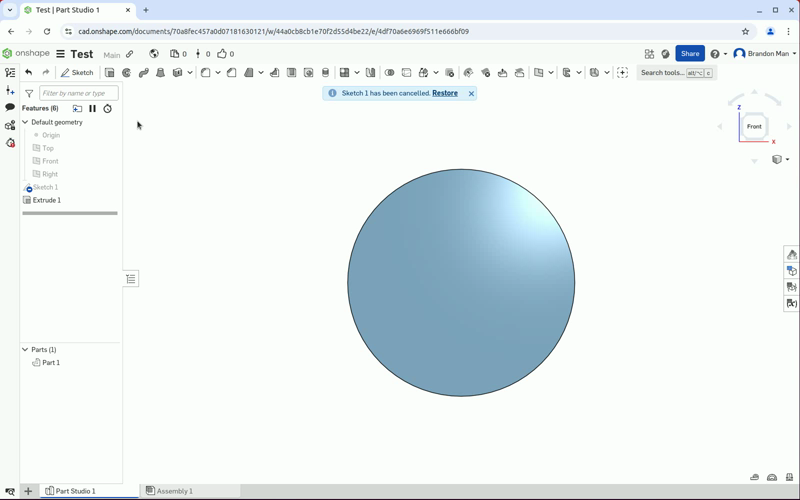
key(shift+h)
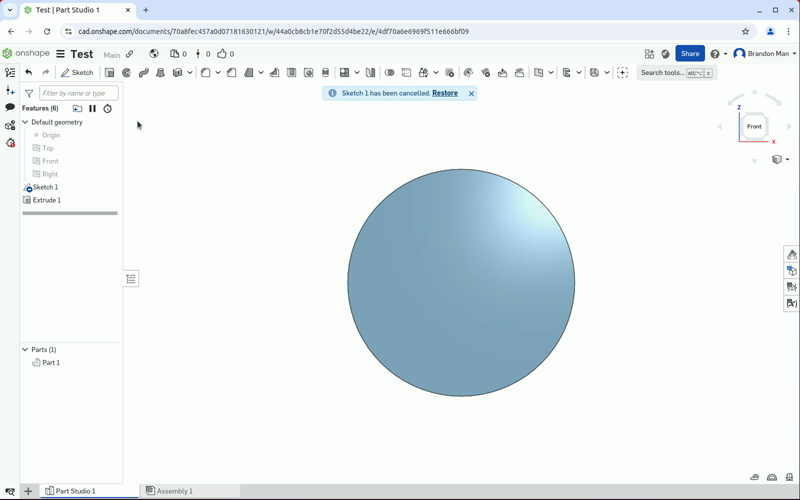
key(shift+h)
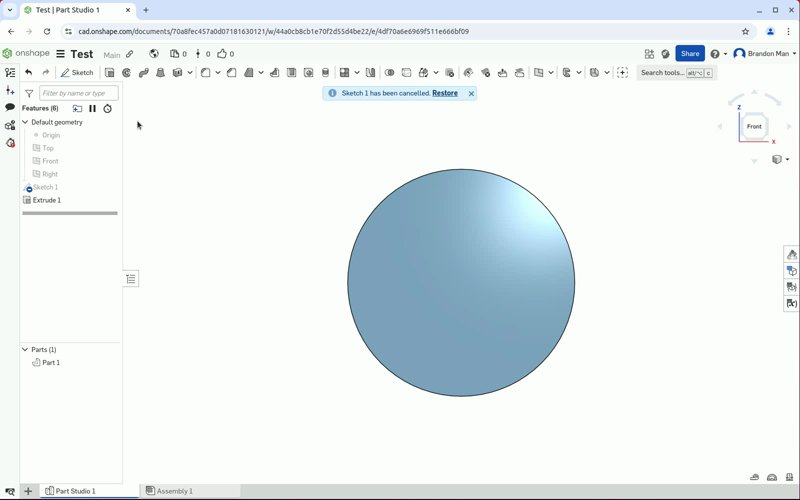
mouse_move(73, 189)
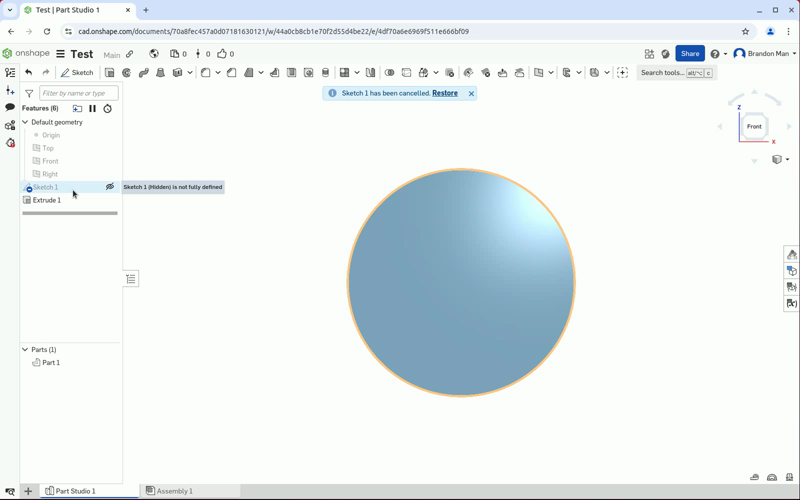
click(73, 189)
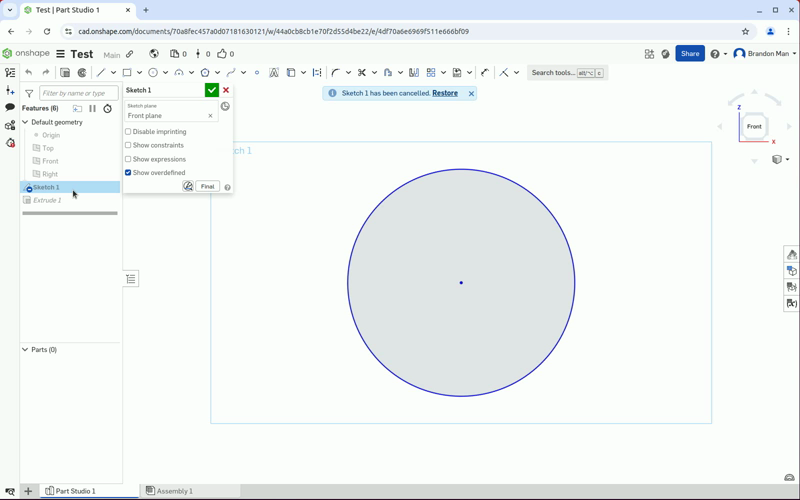
mouse_move(229, 92)
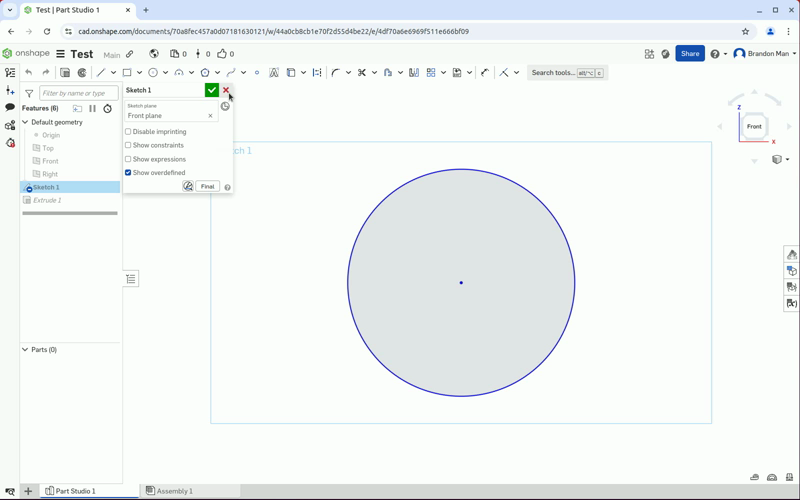
click(229, 92)
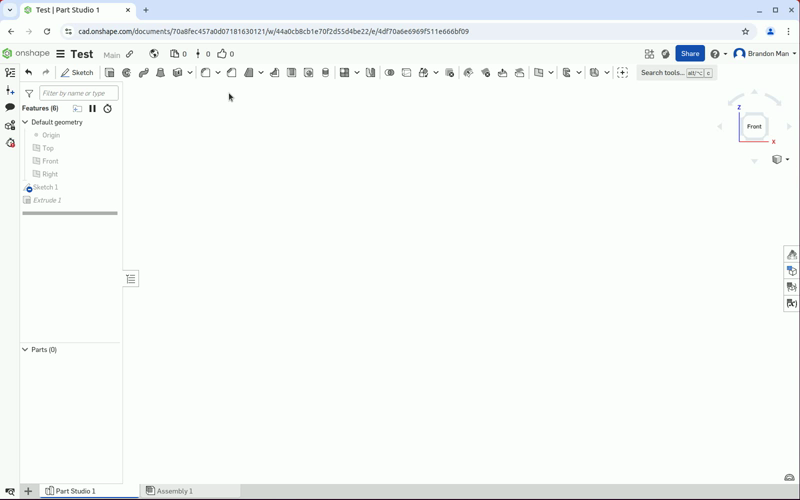
mouse_move(541, 75)
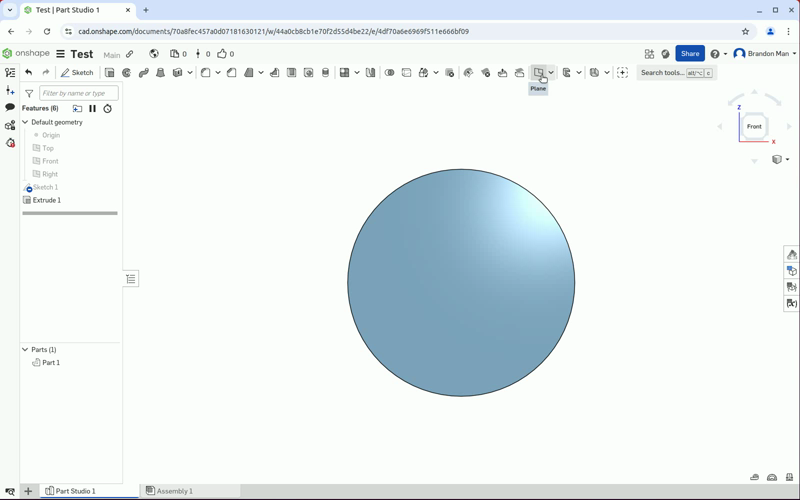
click(541, 75)
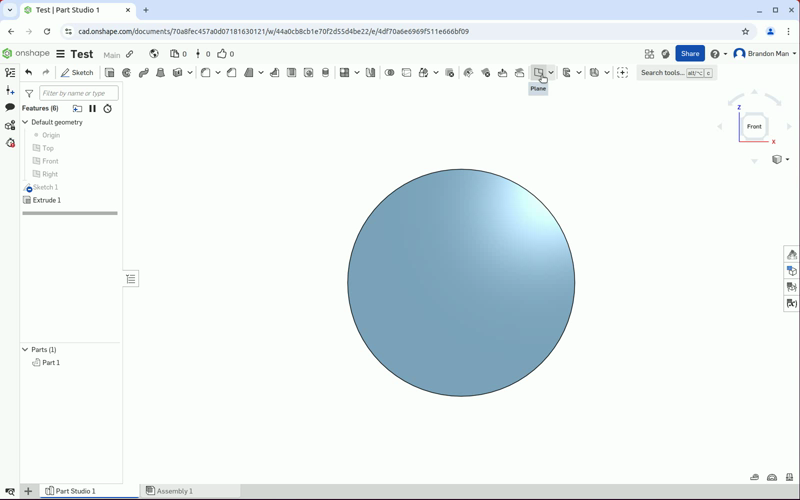
mouse_move(73, 163)
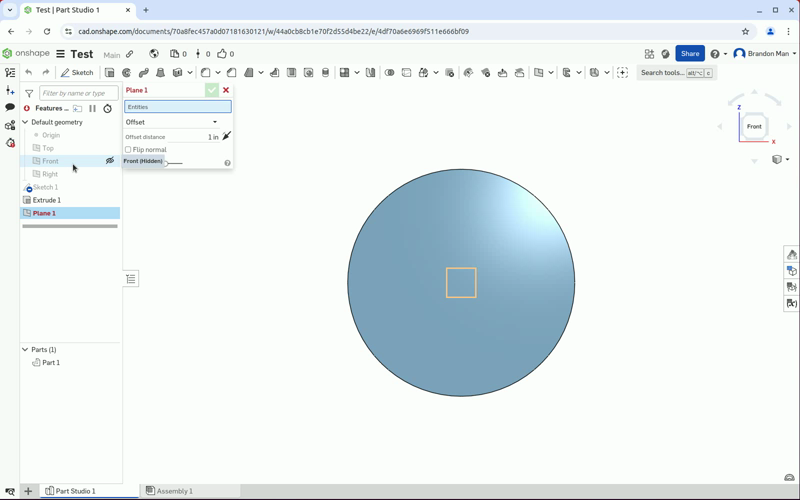
click(73, 163)
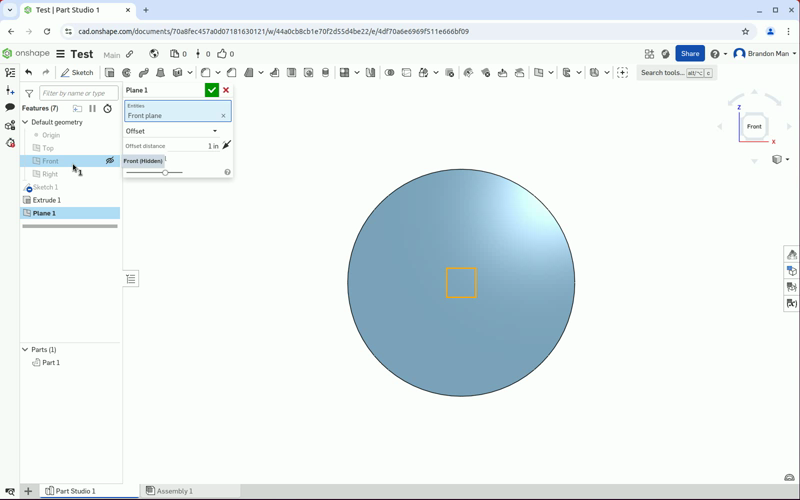
key(tab, 2)
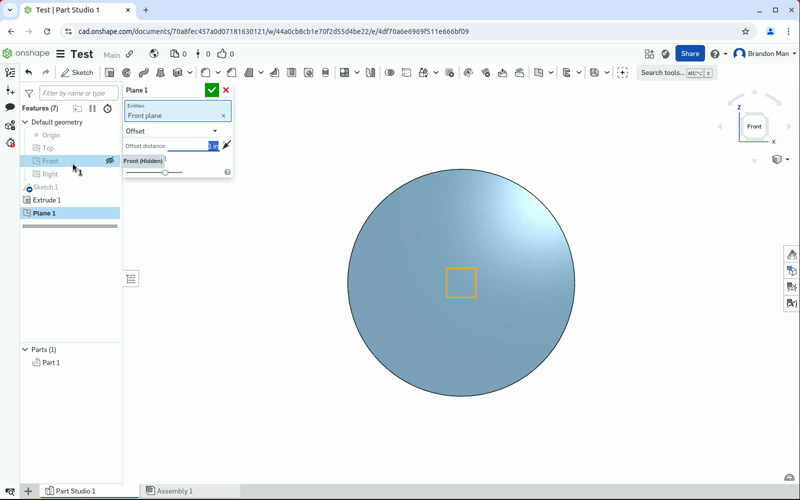
text(23.108)
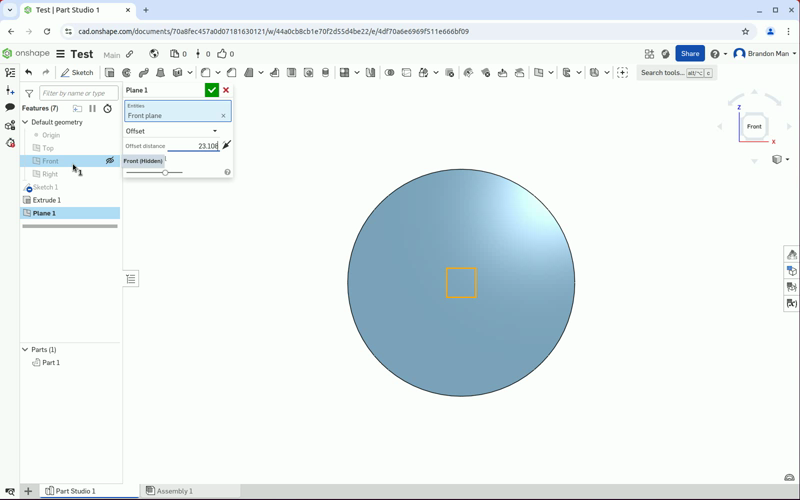
key(enter, 2)
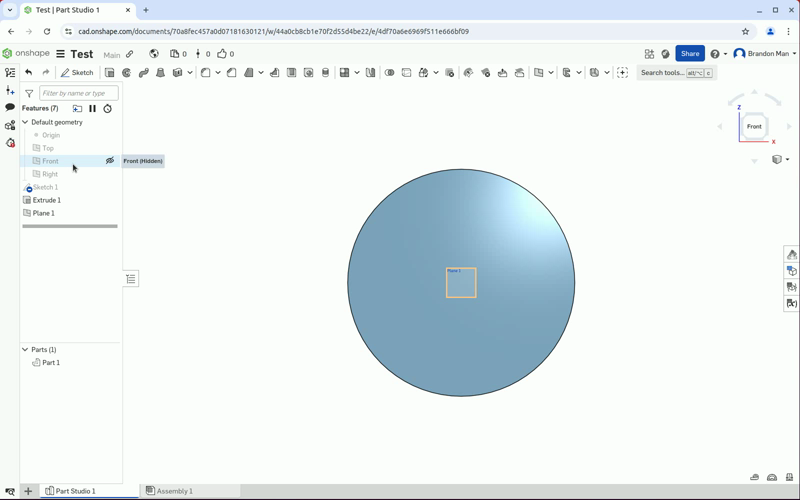
key(shift+s)
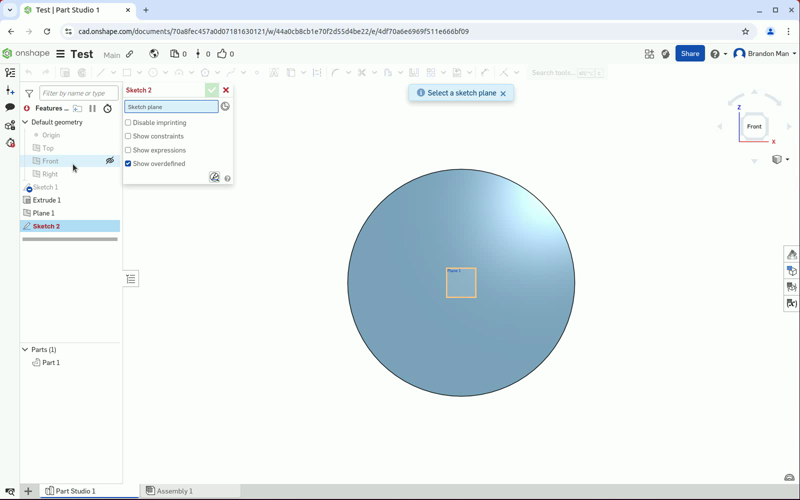
mouse_move(73, 215)
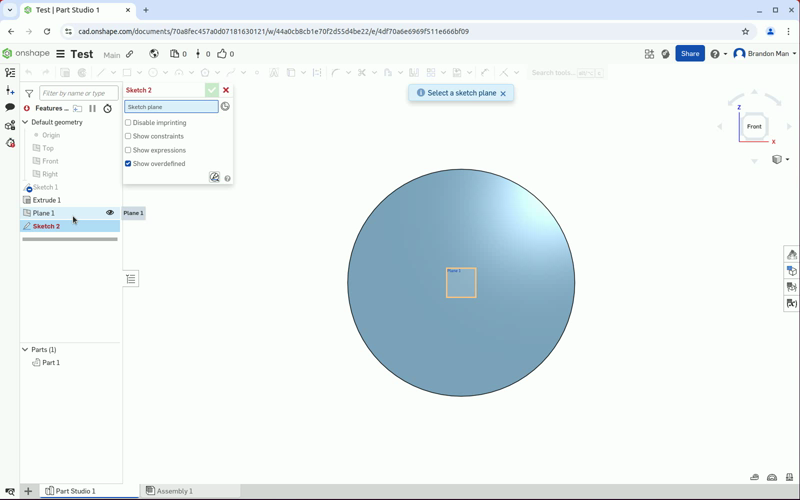
click(73, 215)
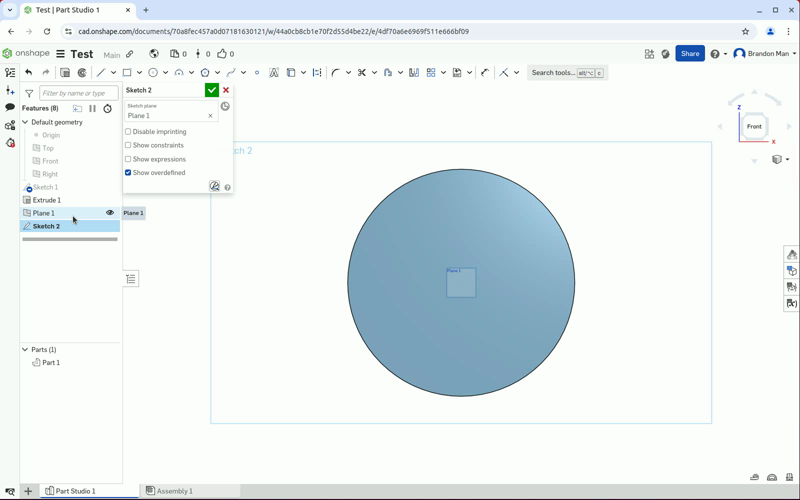
mouse_move(73, 352)
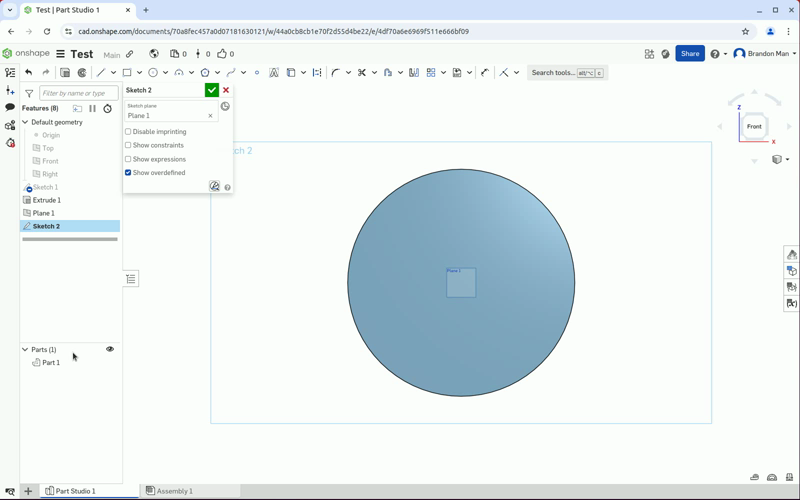
key(y)
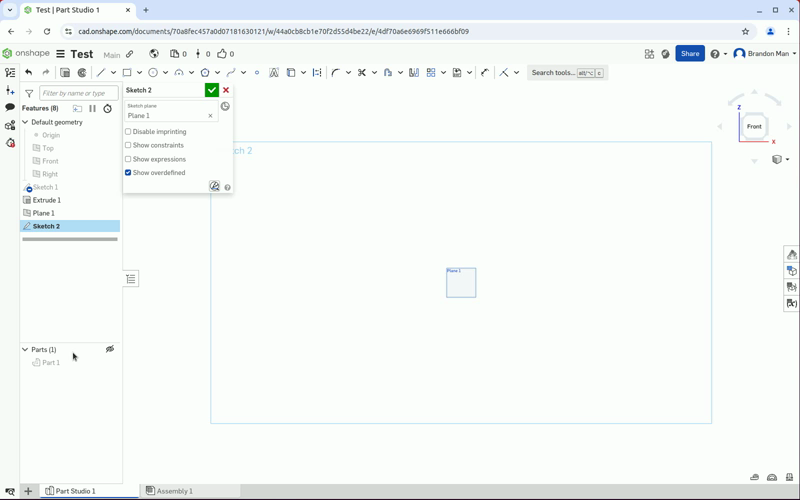
key(c)
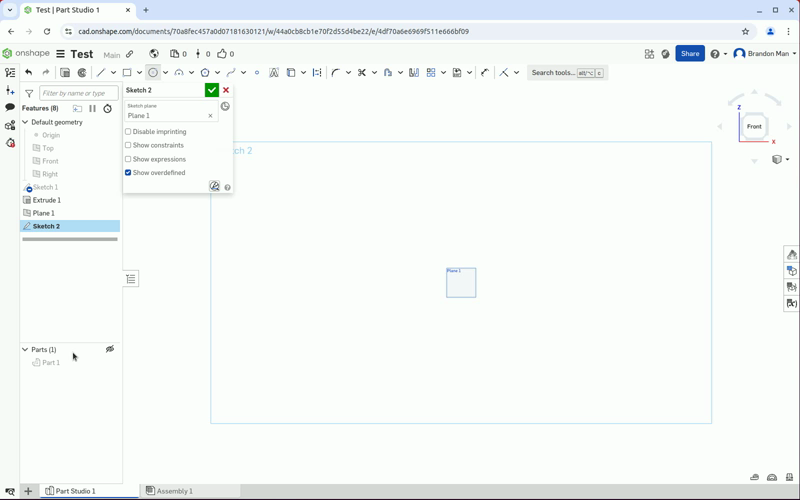
key_down(shift)
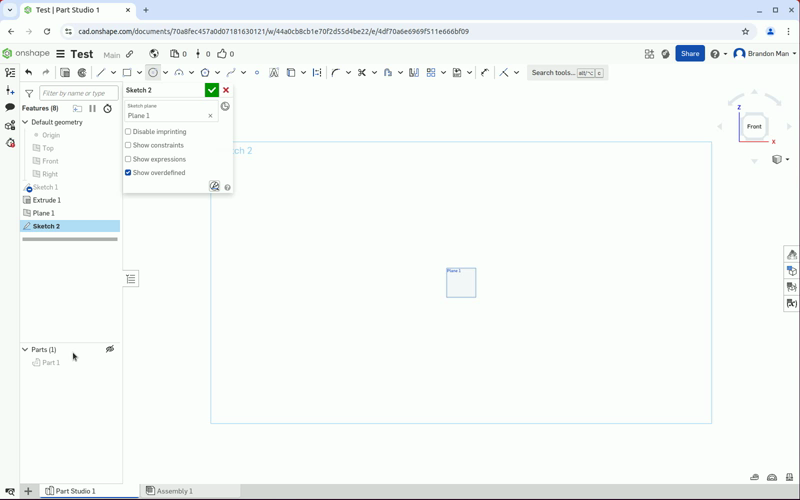
mouse_move(461, 282)
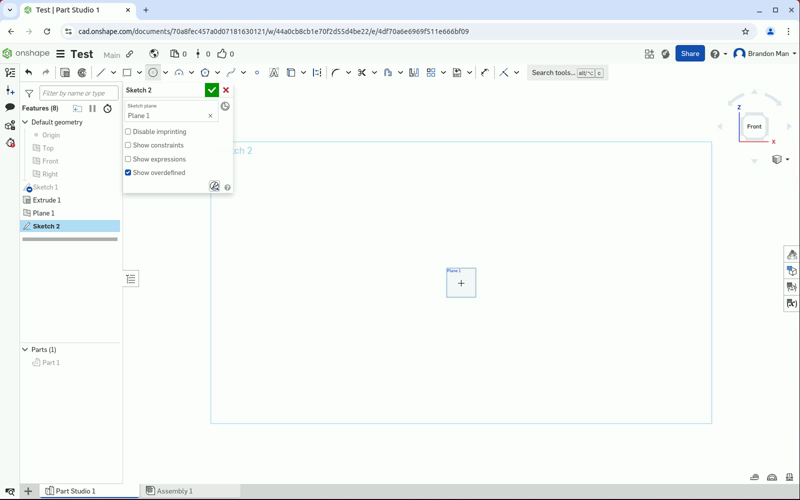
click(461, 282)
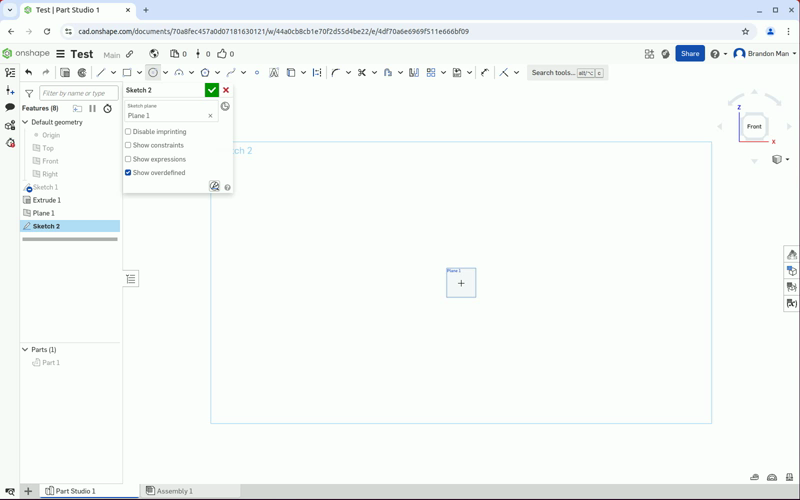
key_up(shift)
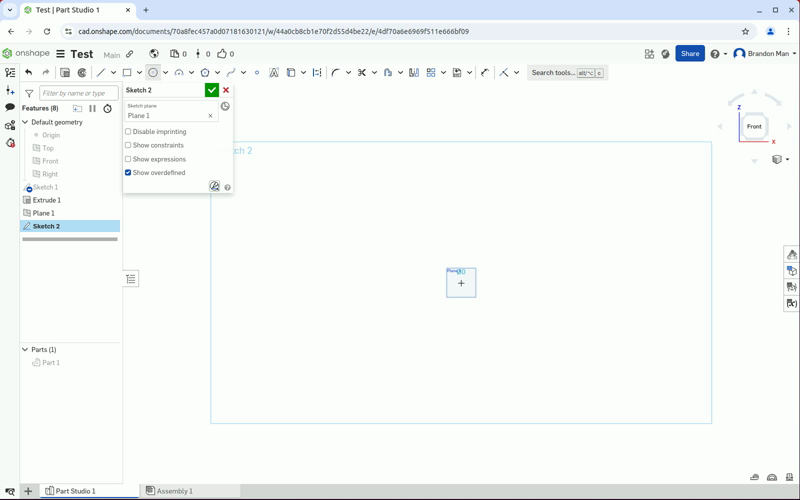
mouse_move(544, 282)
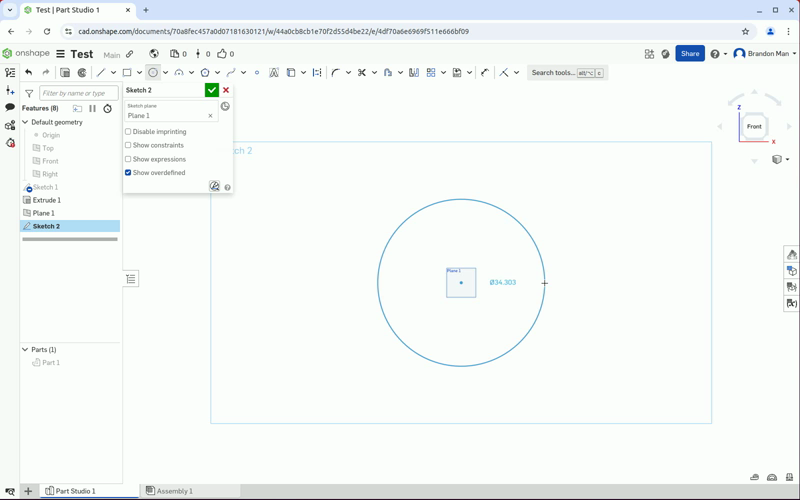
click(544, 282)
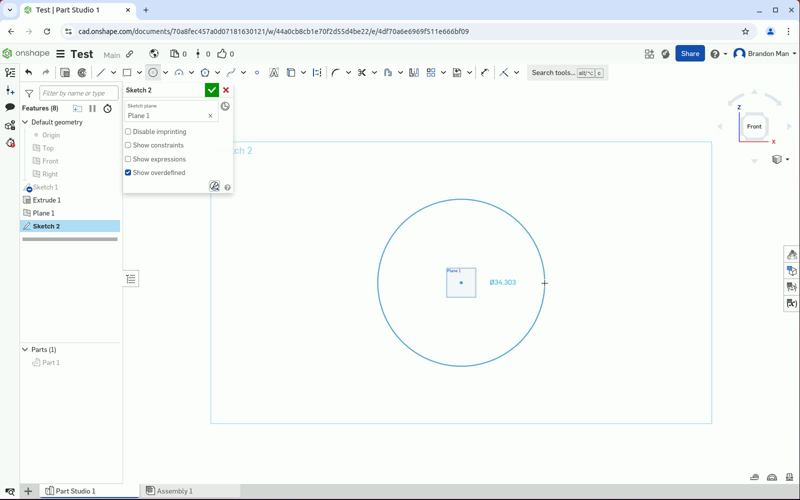
key(esc)
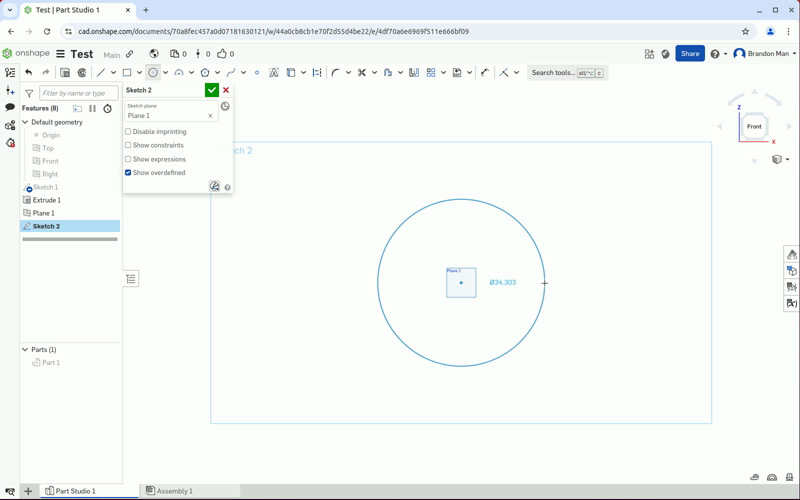
mouse_move(413, 323)
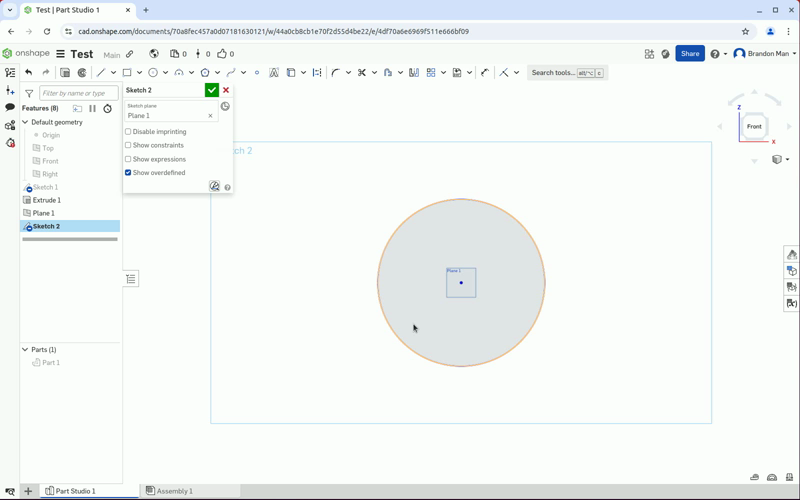
click(413, 323)
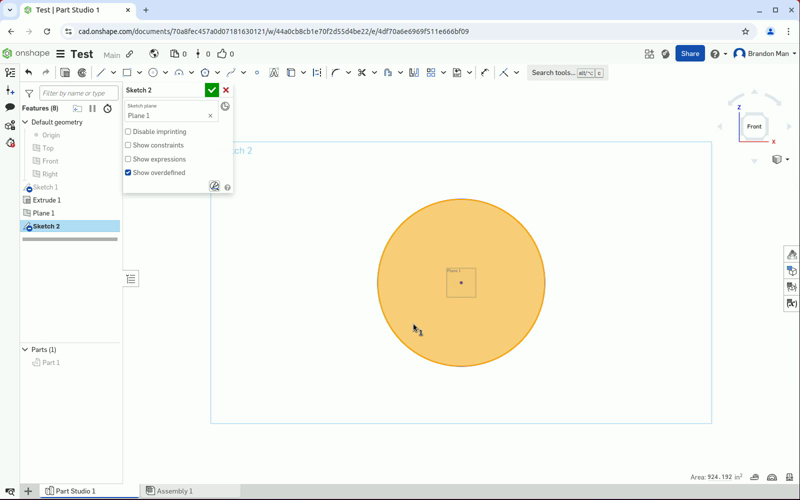
mouse_move(73, 352)
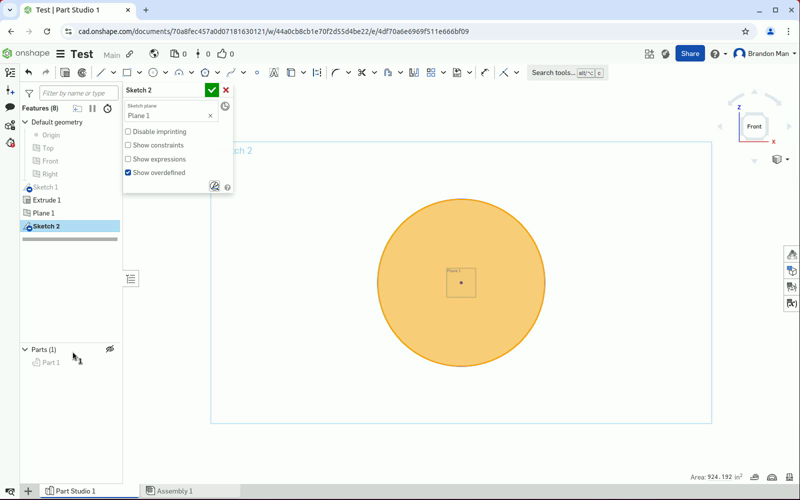
key(shift+y)
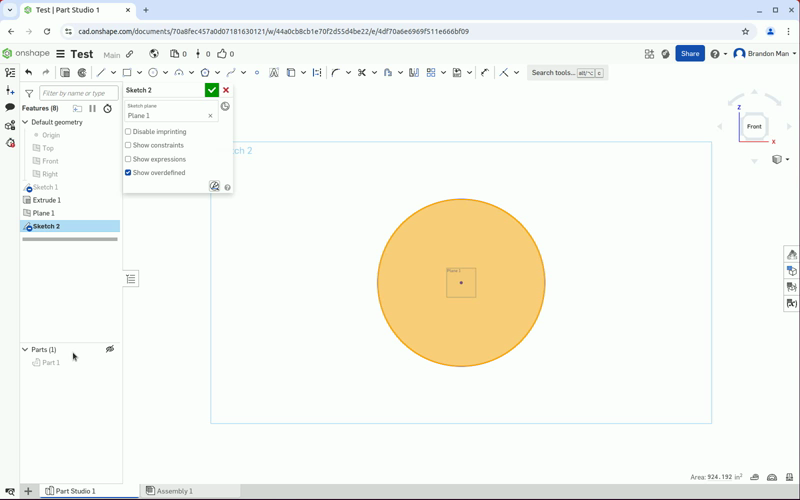
key(shift+e)
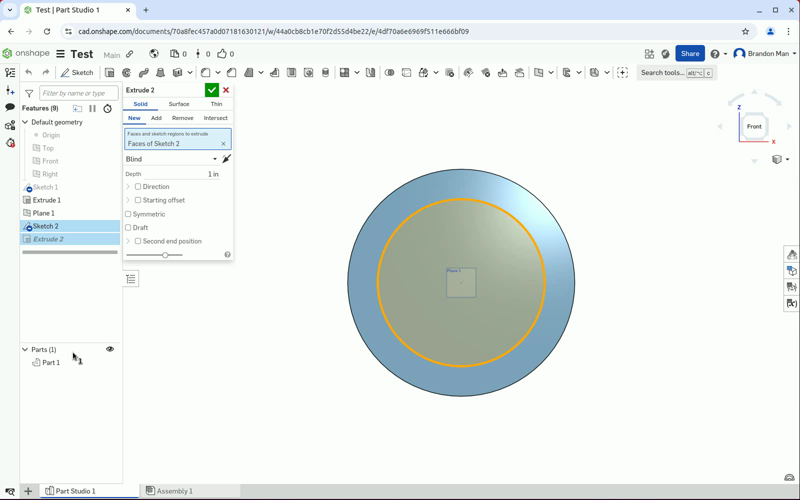
mouse_move(143, 106)
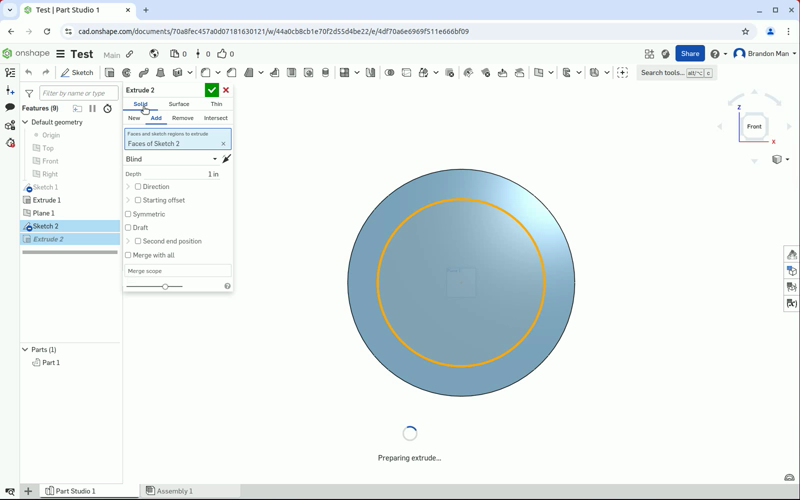
click(143, 106)
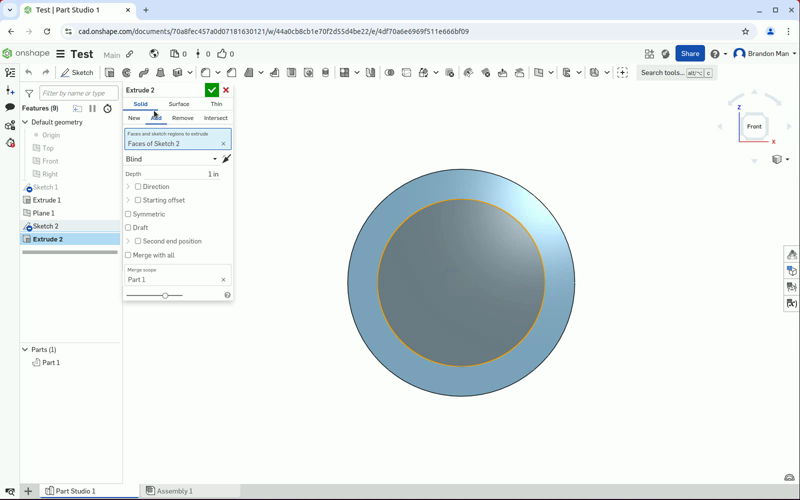
mouse_move(186, 120)
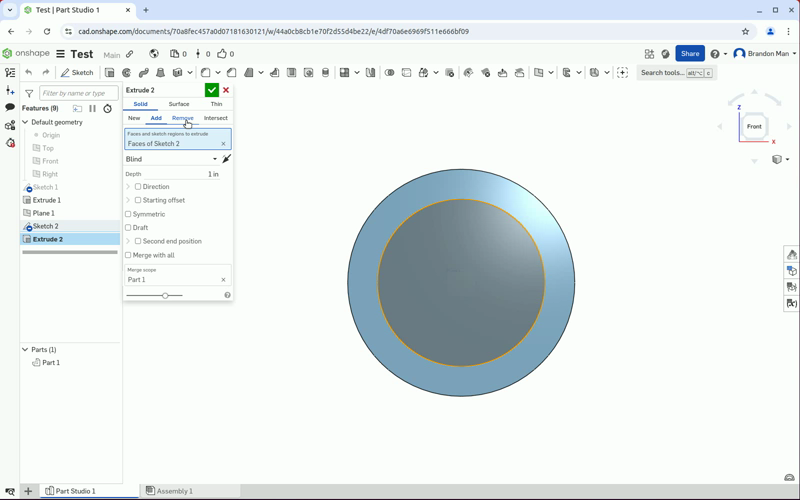
click(186, 120)
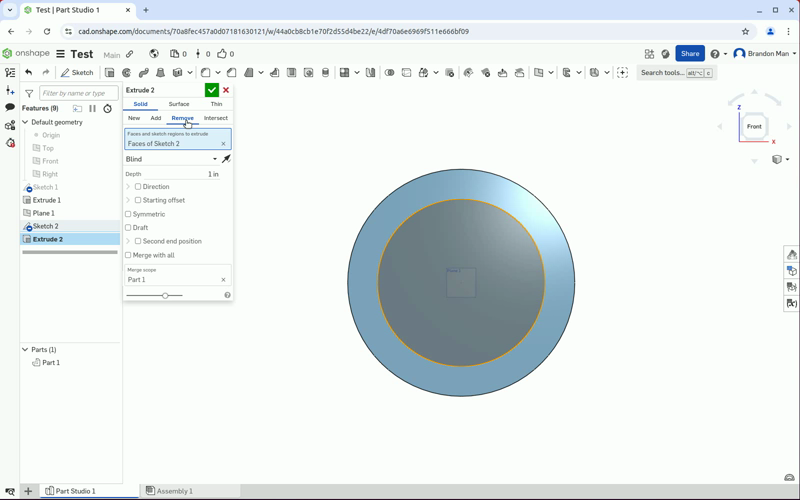
key(tab, 4)
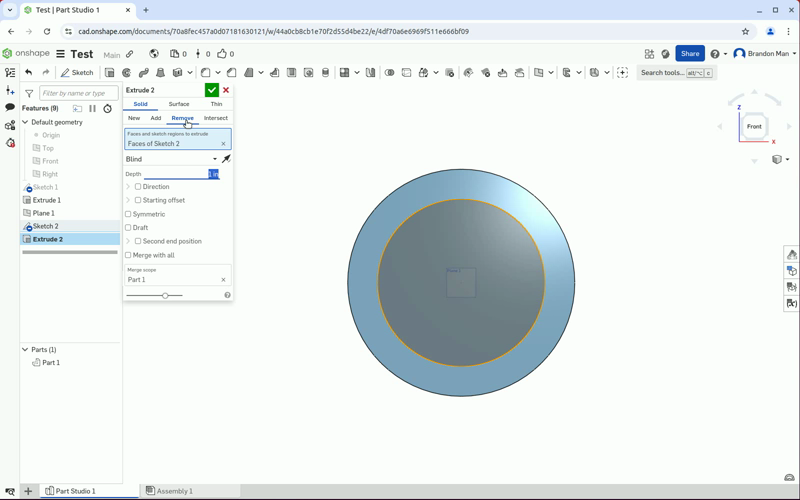
text(11.554)
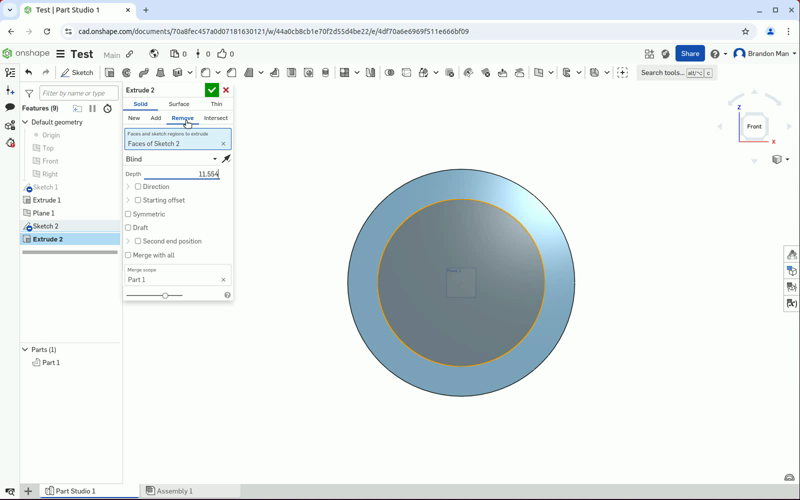
key(tab, 6)
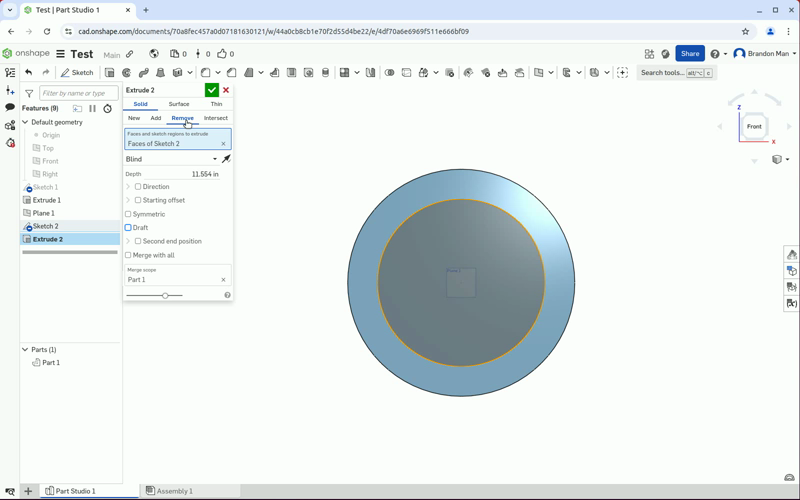
key(space)
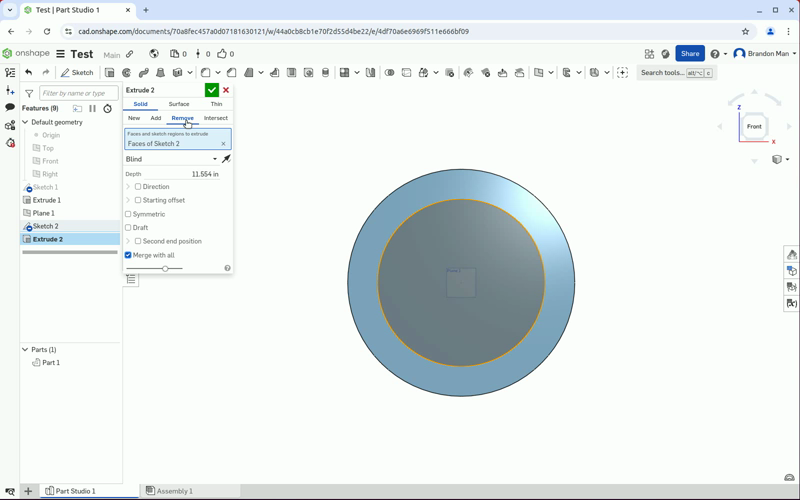
key(enter)
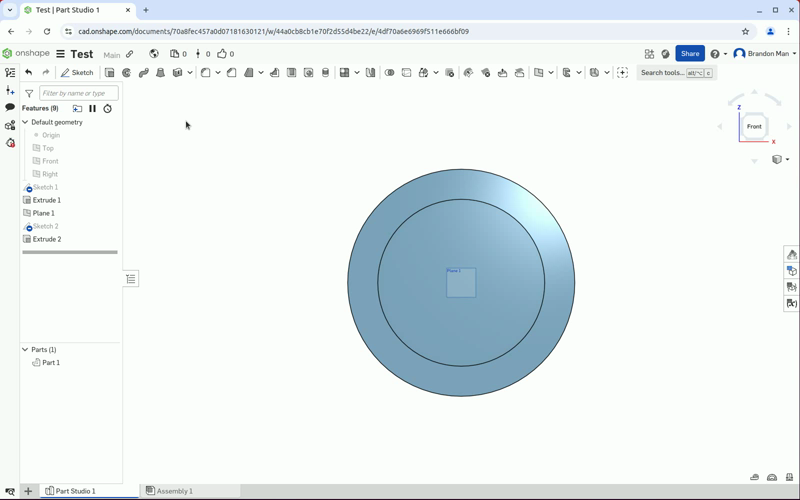
key(shift+h)
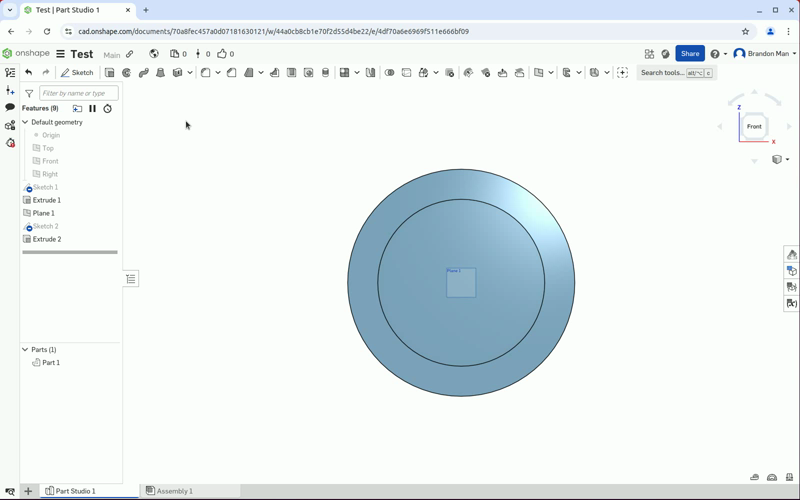
key(shift+h)
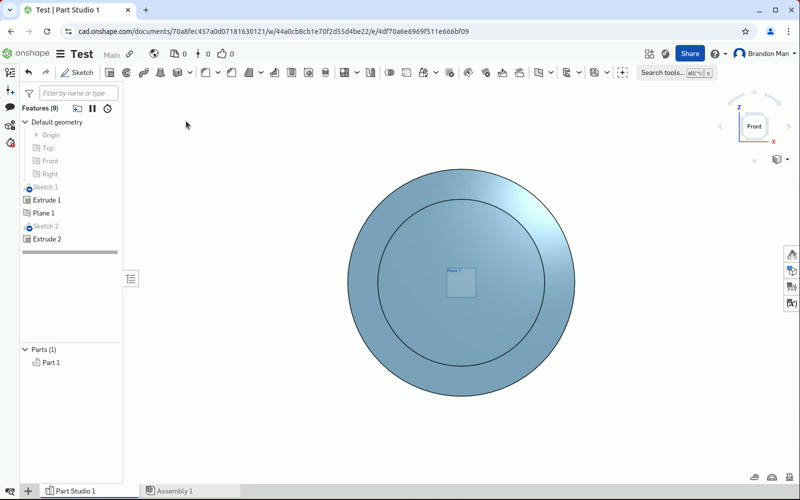
key(shift+7)
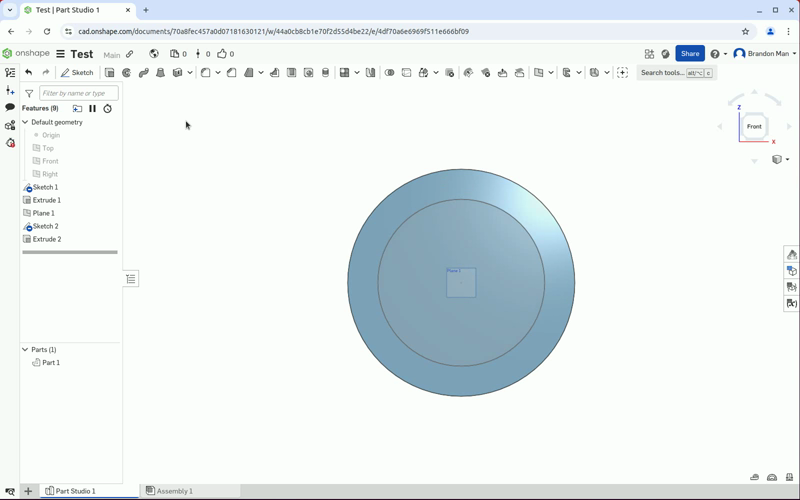
key(left, 2)
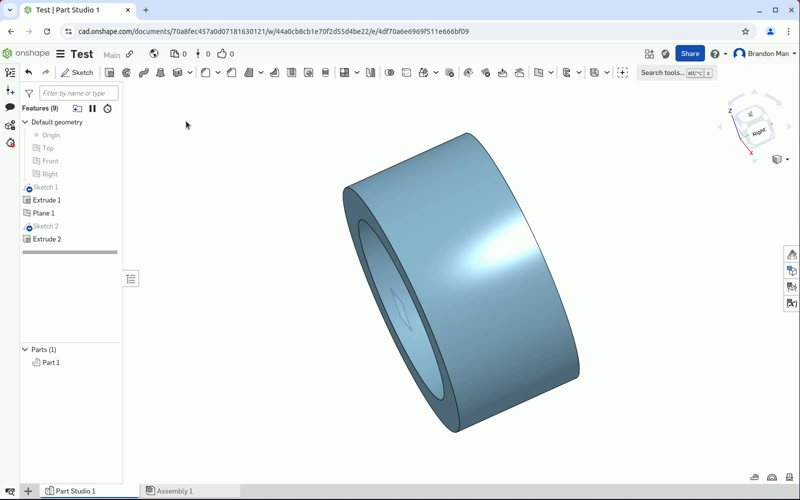
key(down, 2)
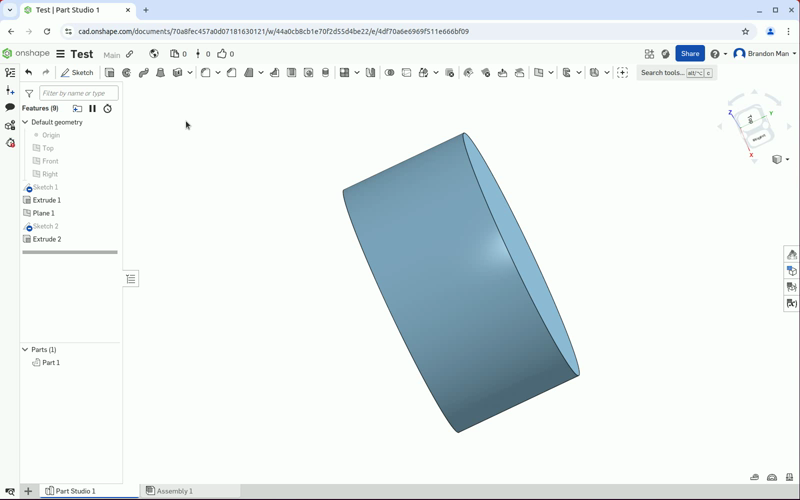
key(up, 2)
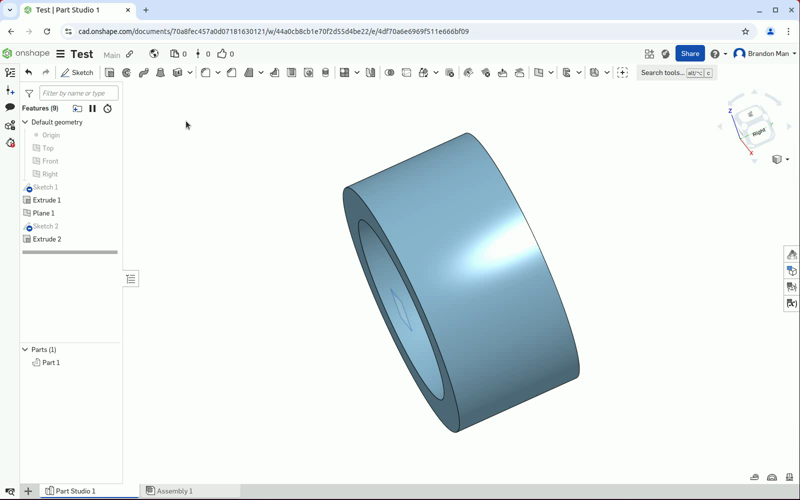
key(right, 2)
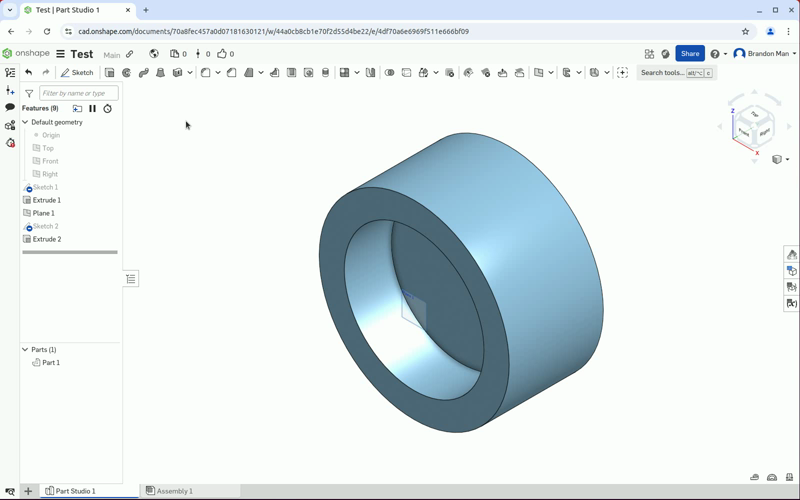
mouse_move(73, 189)
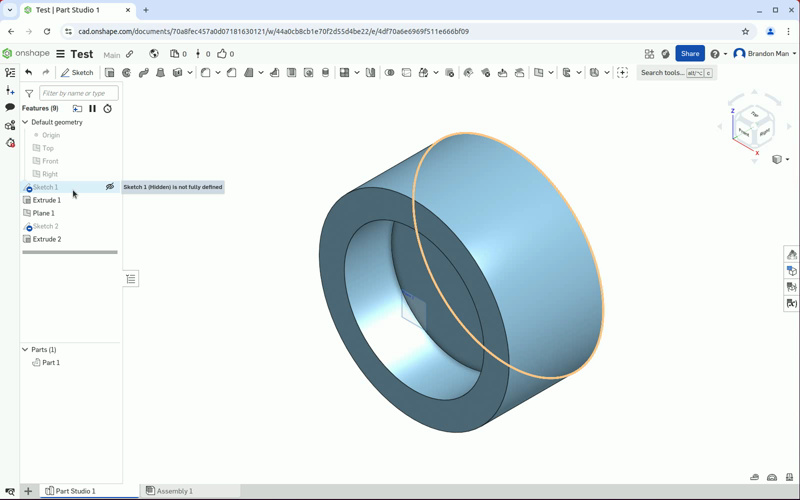
click(73, 189)